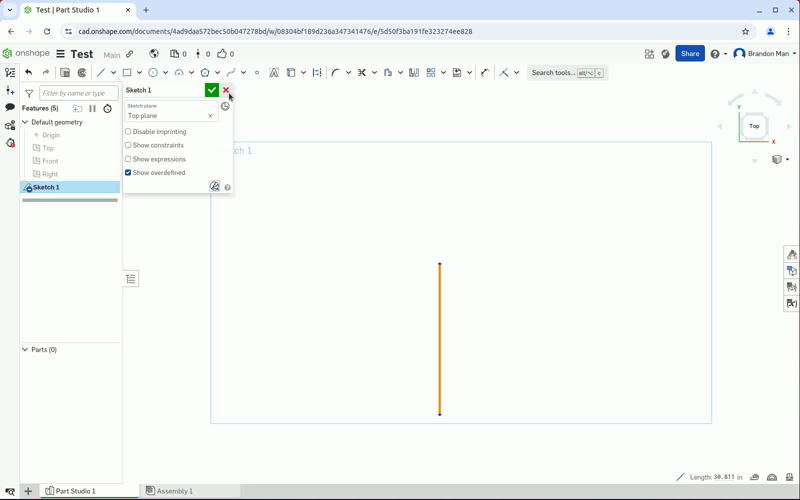
key(shift+h)
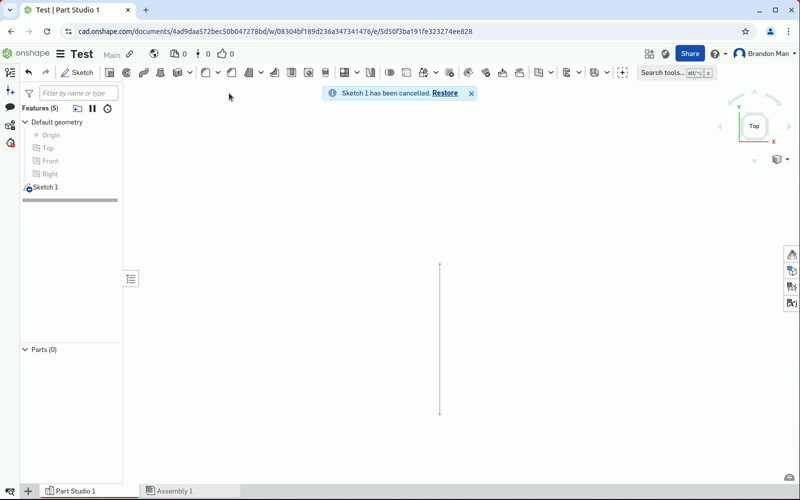
mouse_move(73, 352)
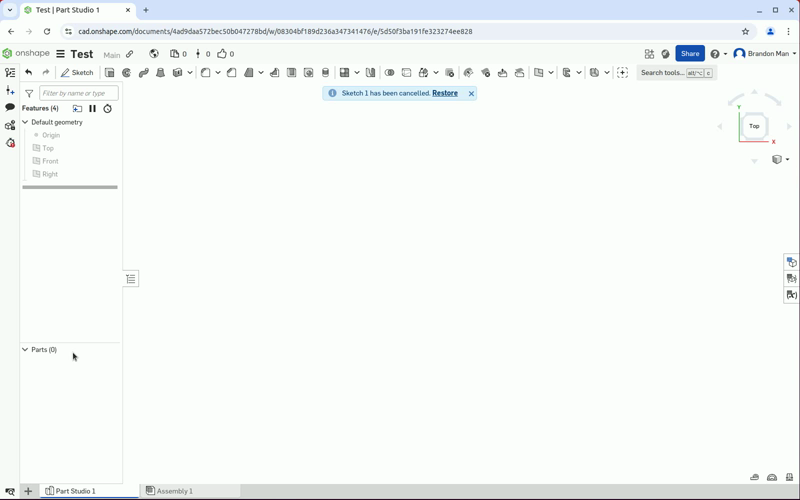
key(y)
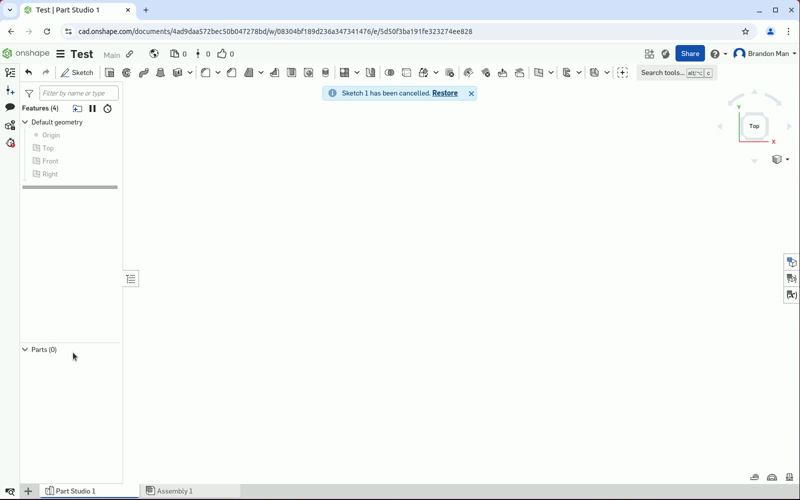
key(shift+p)
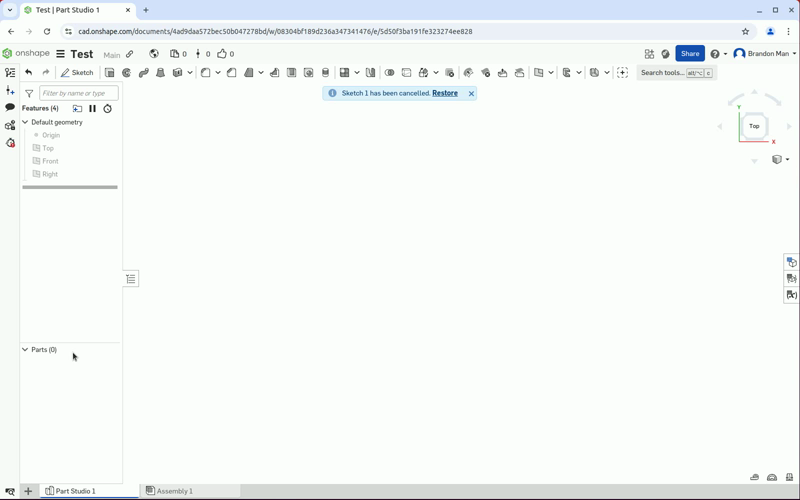
key(space)
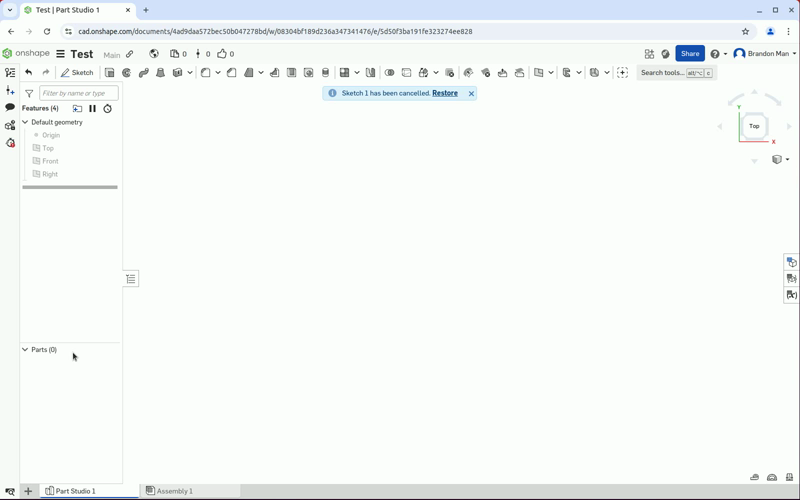
key_down(shift)
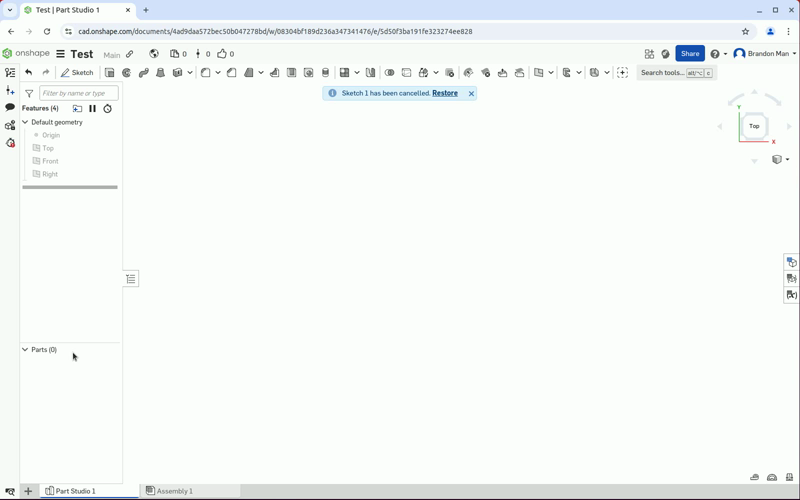
key(up)
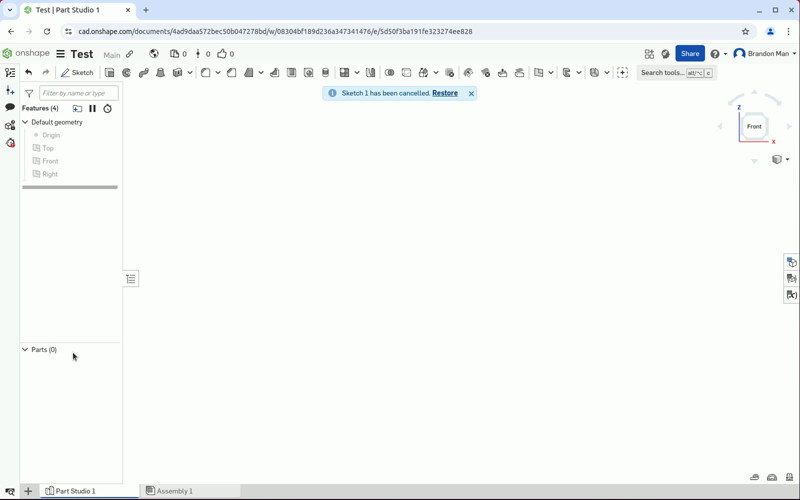
key_up(shift)
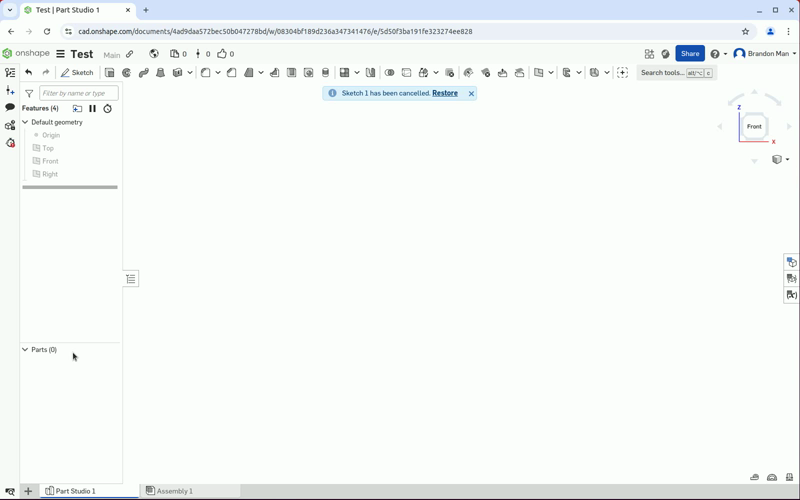
mouse_move(73, 352)
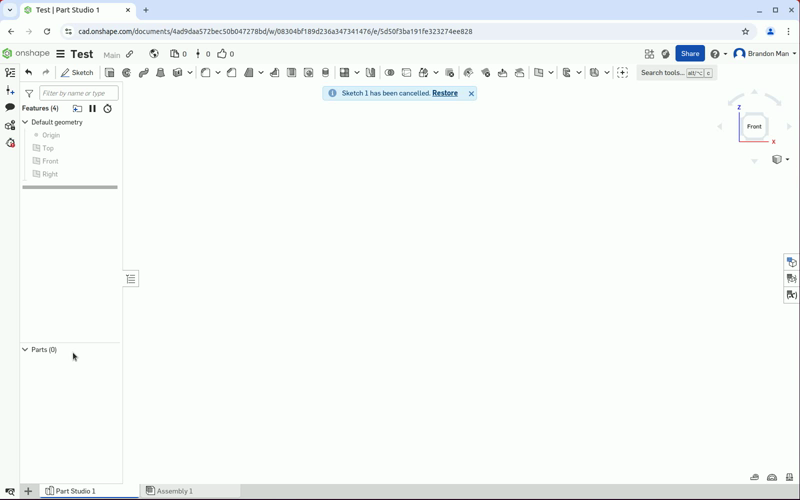
key(shift+y)
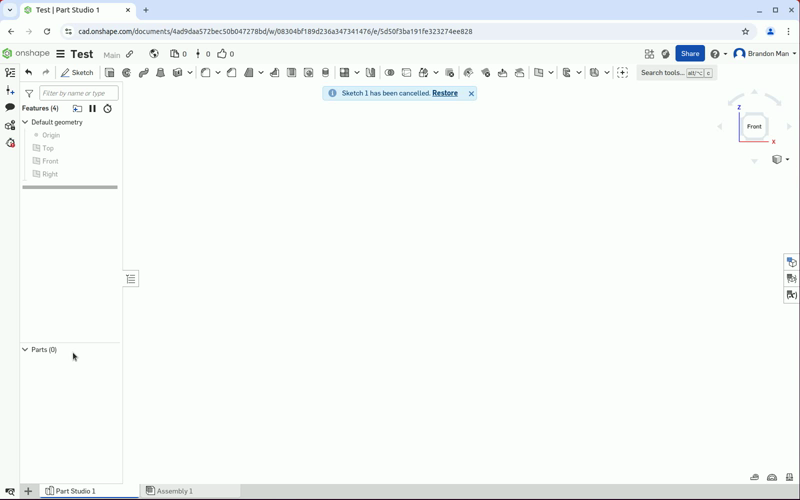
key(shift+s)
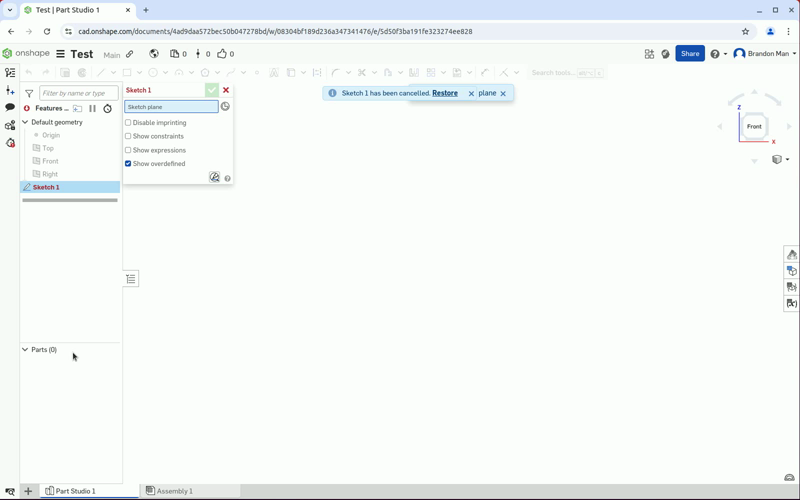
mouse_move(73, 163)
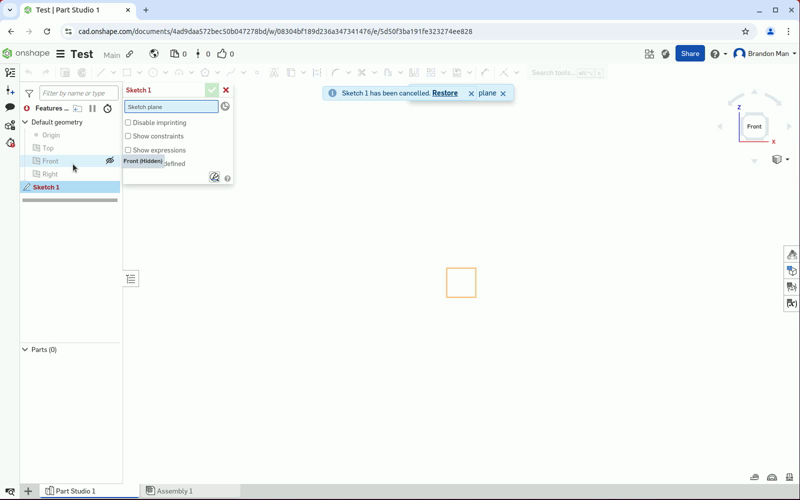
click(73, 163)
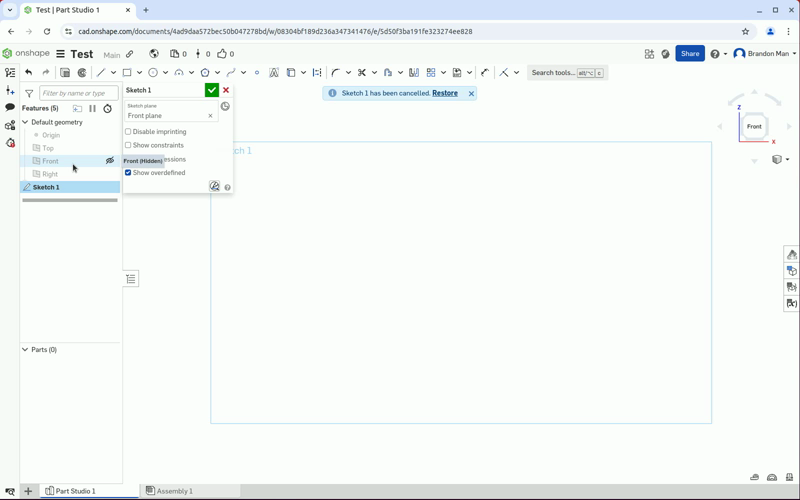
mouse_move(73, 352)
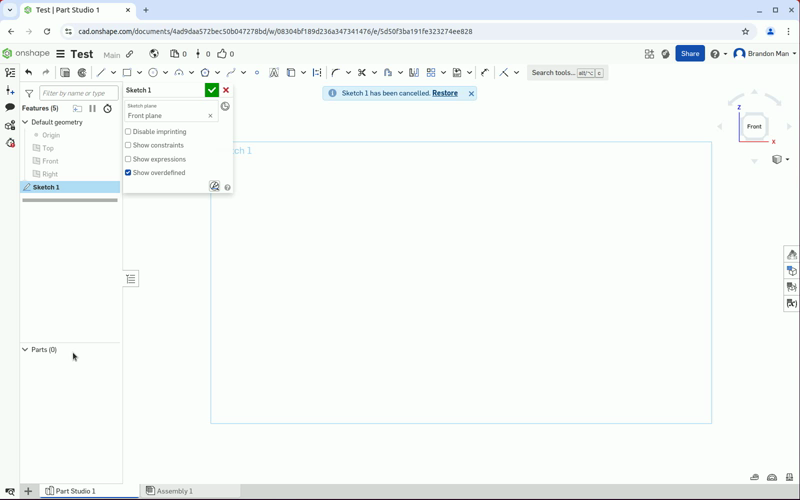
key(y)
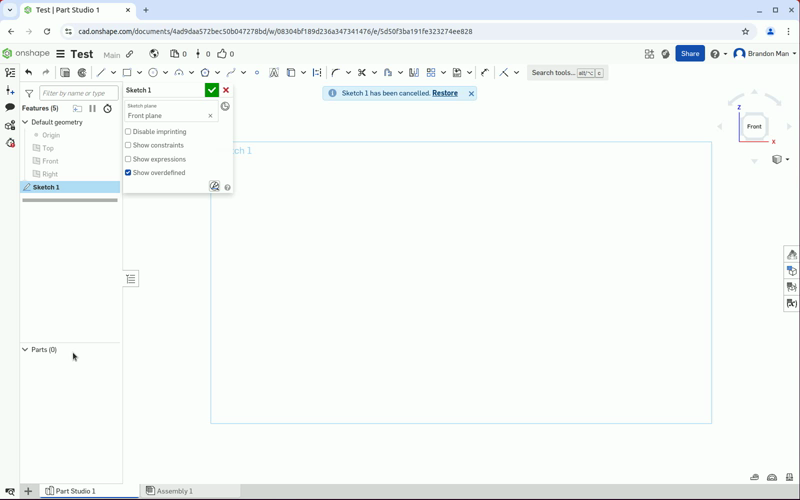
key(c)
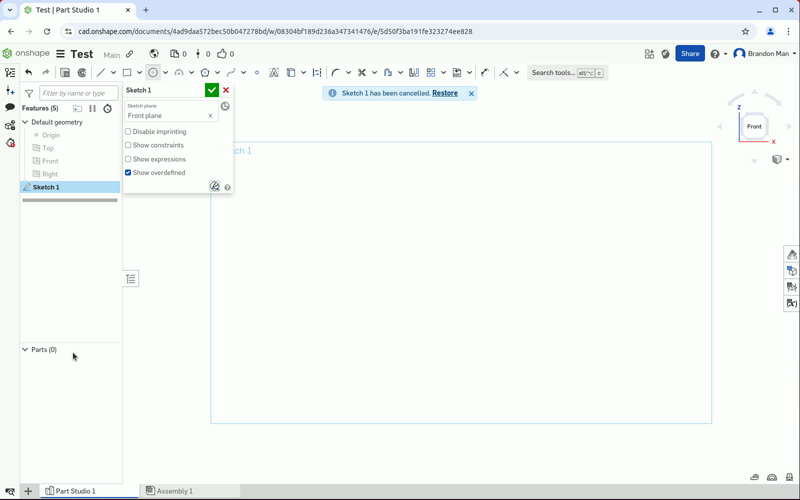
key_down(shift)
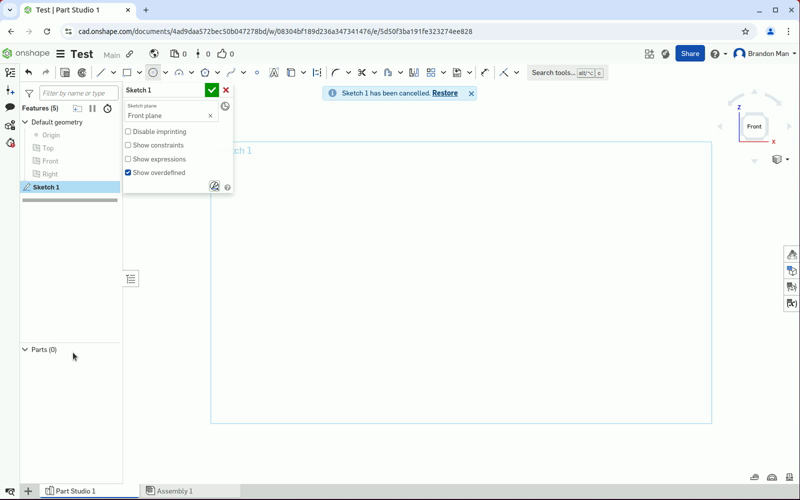
mouse_move(461, 282)
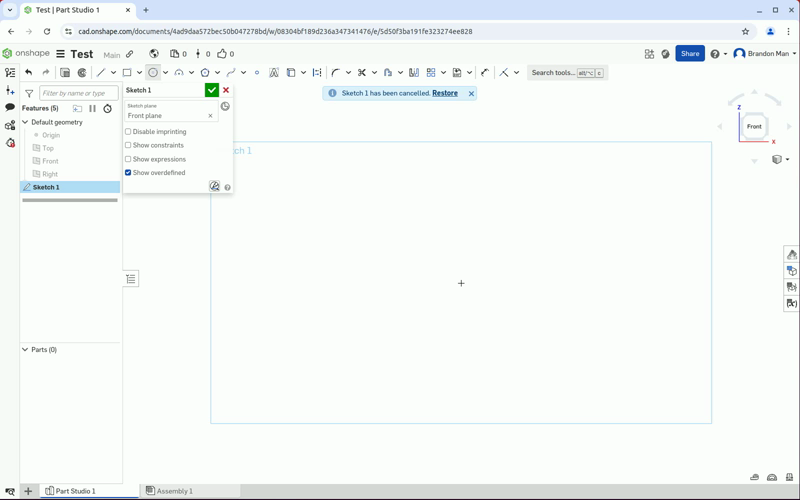
click(461, 282)
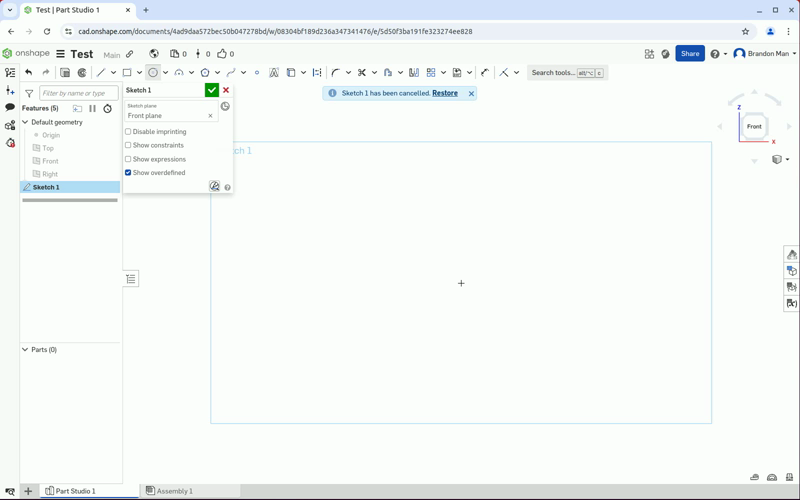
key_up(shift)
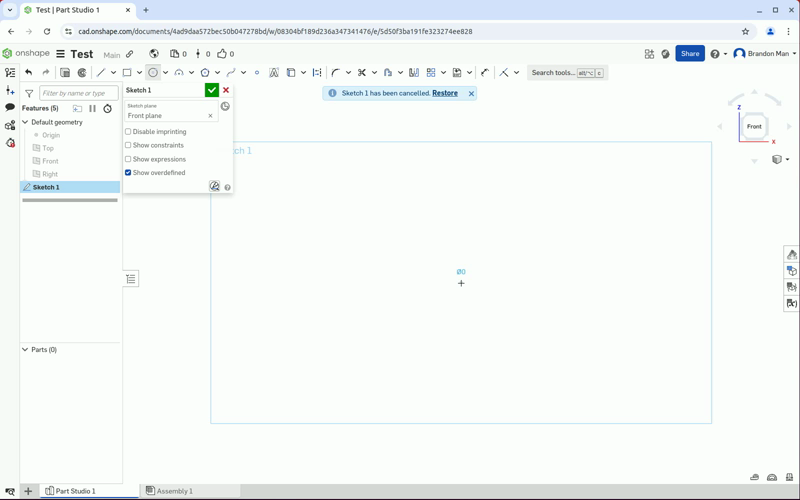
mouse_move(574, 282)
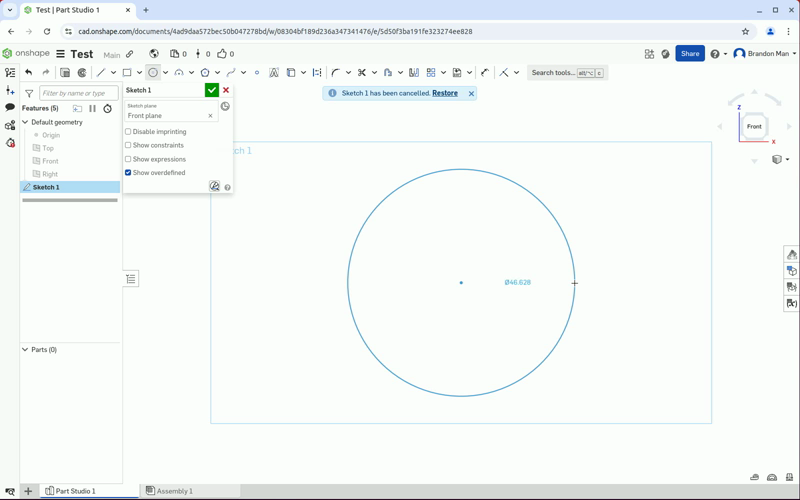
click(574, 282)
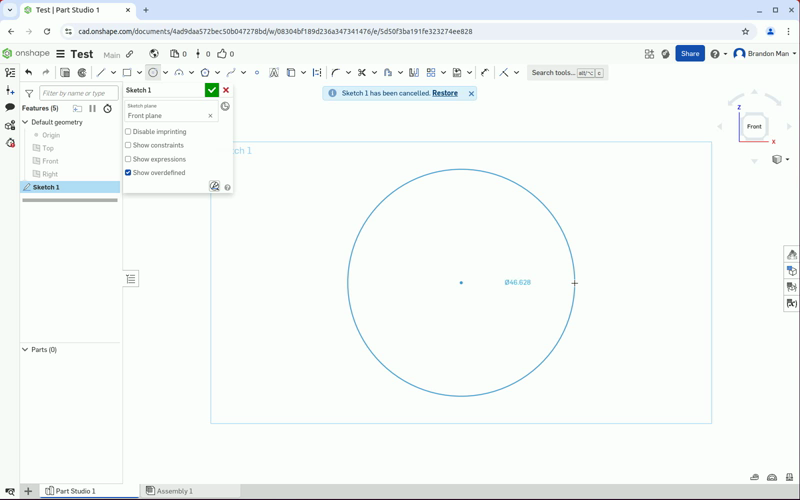
key(esc)
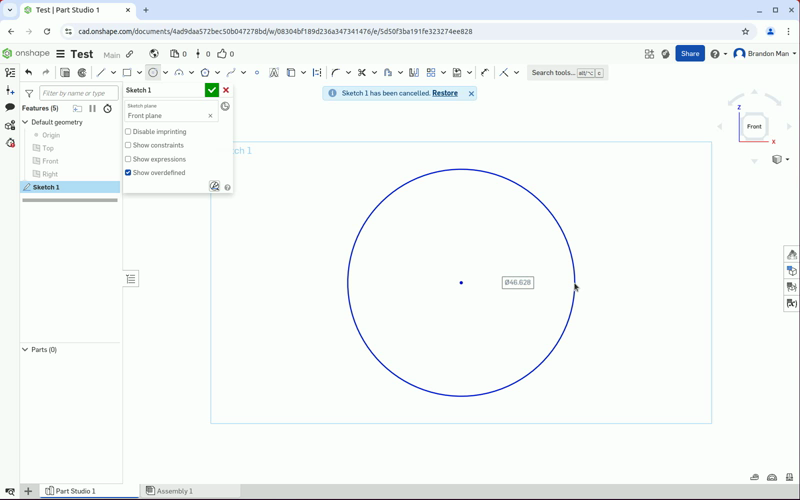
key(c)
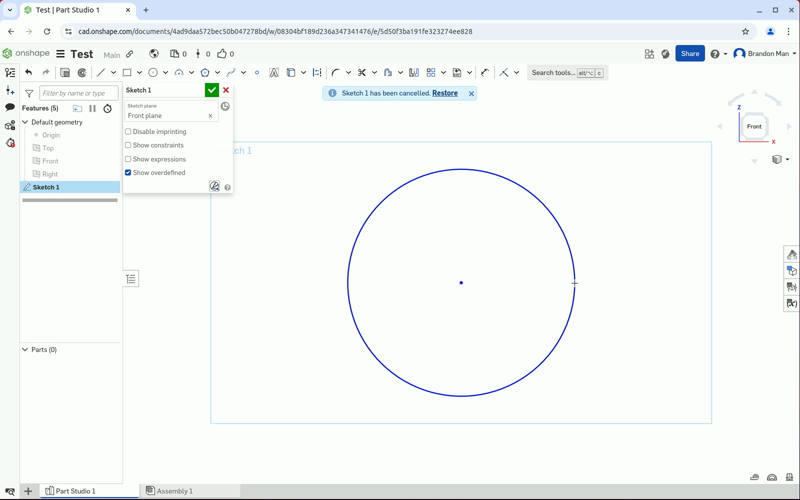
key_down(shift)
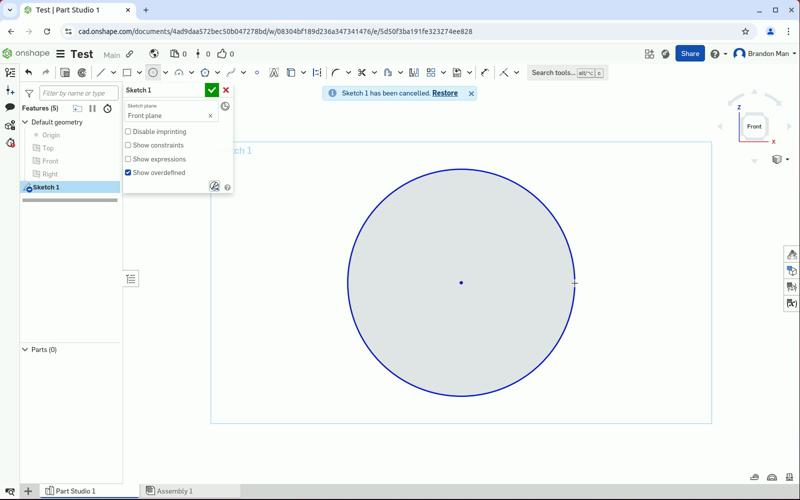
mouse_move(461, 282)
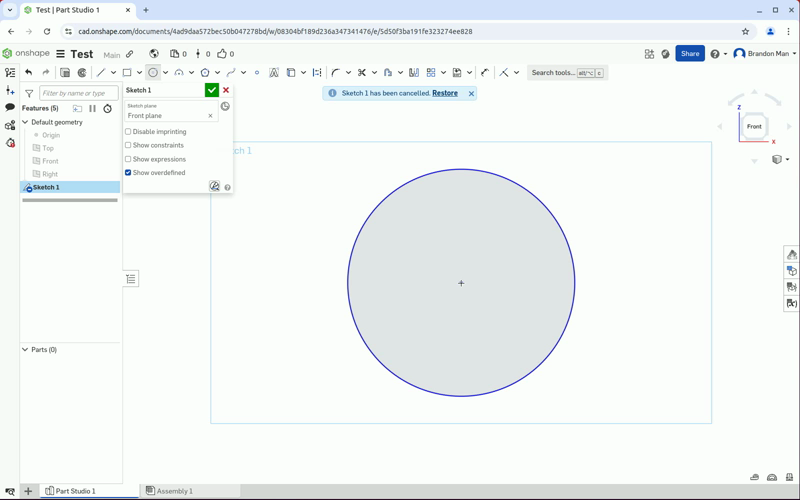
click(461, 282)
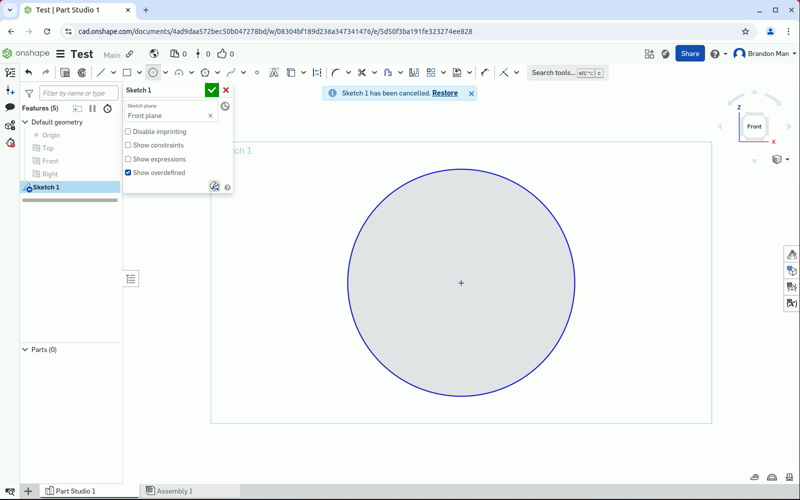
key_up(shift)
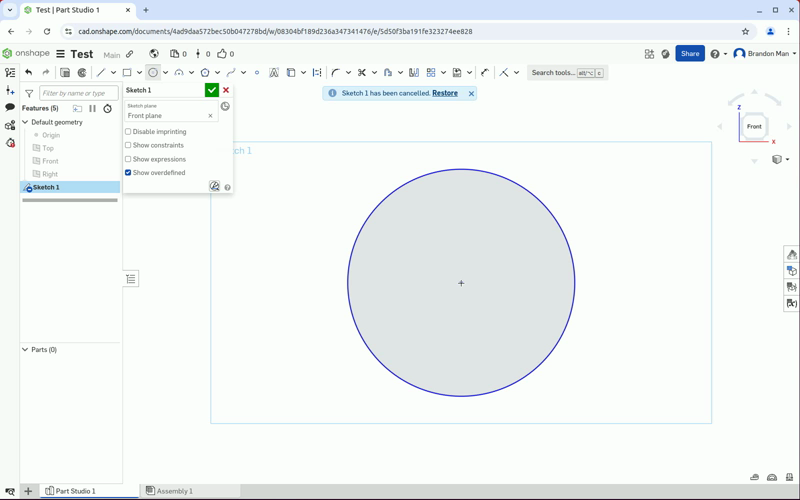
mouse_move(548, 282)
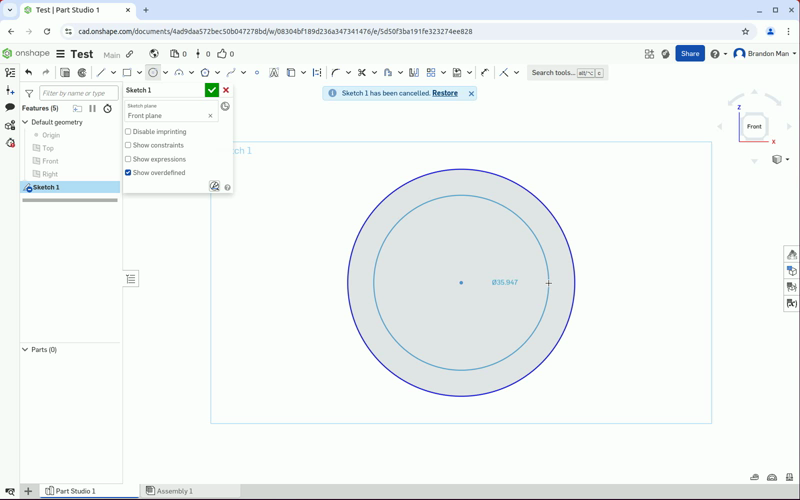
click(548, 282)
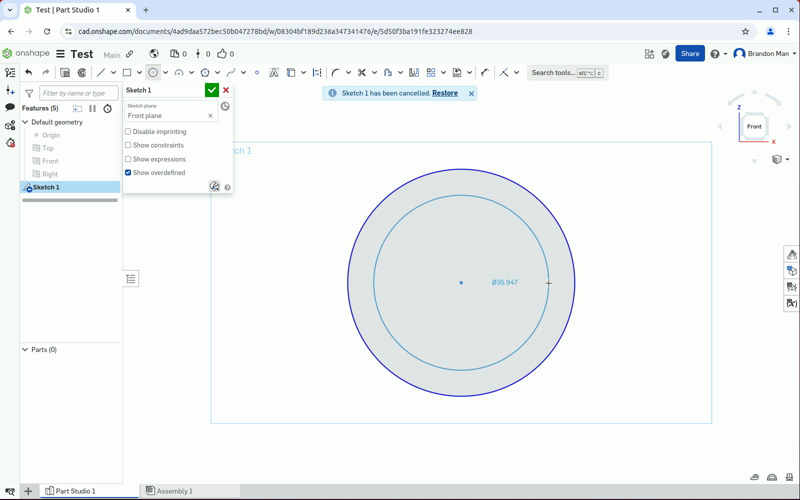
key(esc)
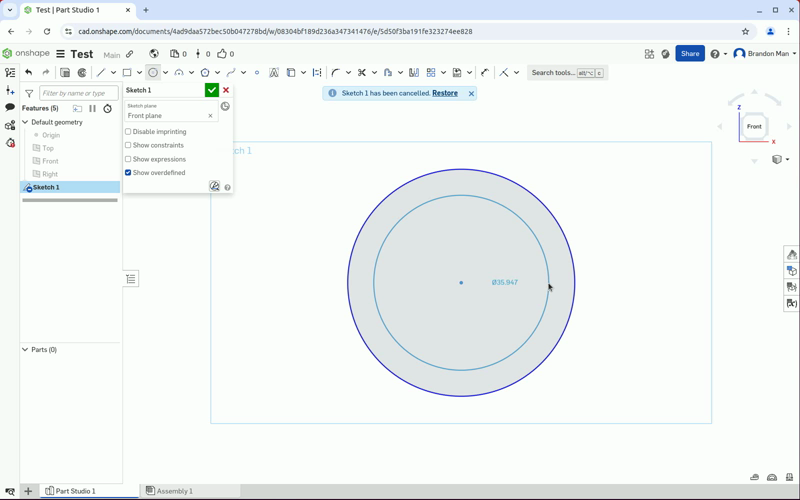
mouse_move(500, 377)
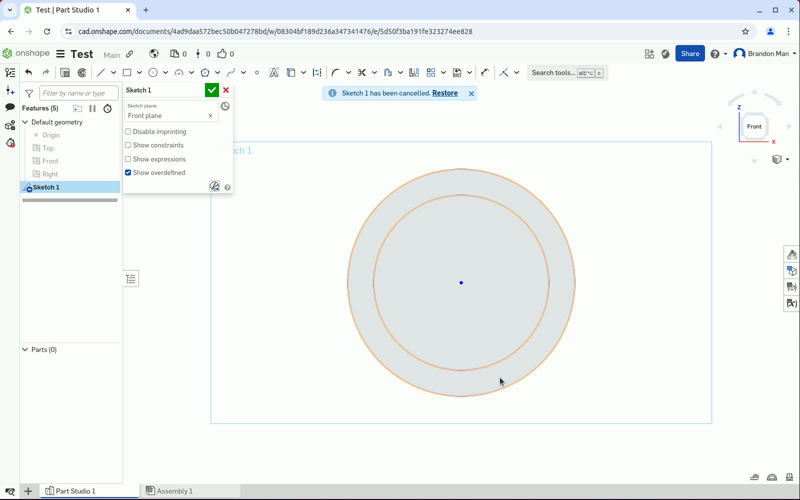
click(500, 377)
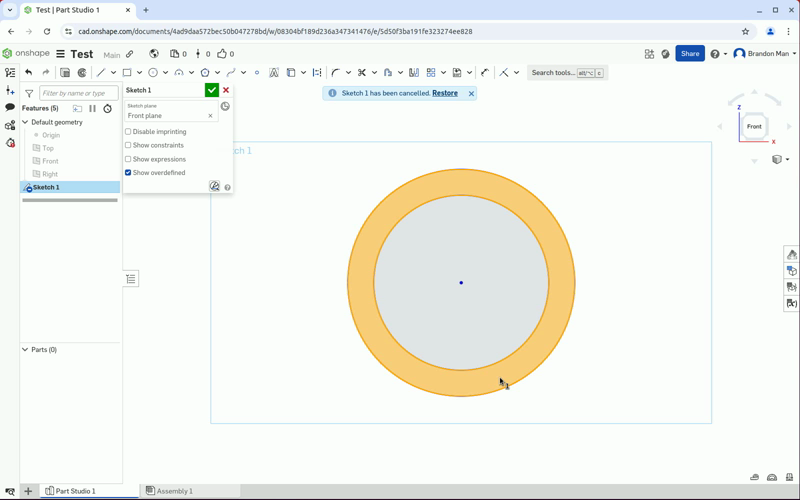
mouse_move(73, 352)
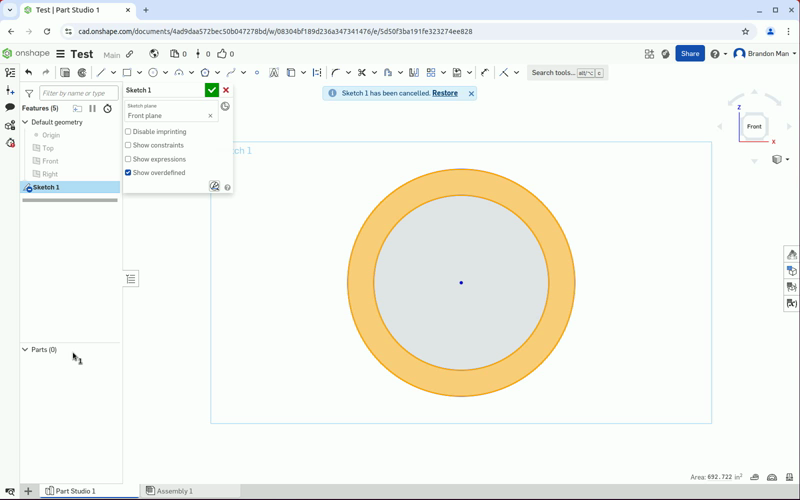
key(shift+y)
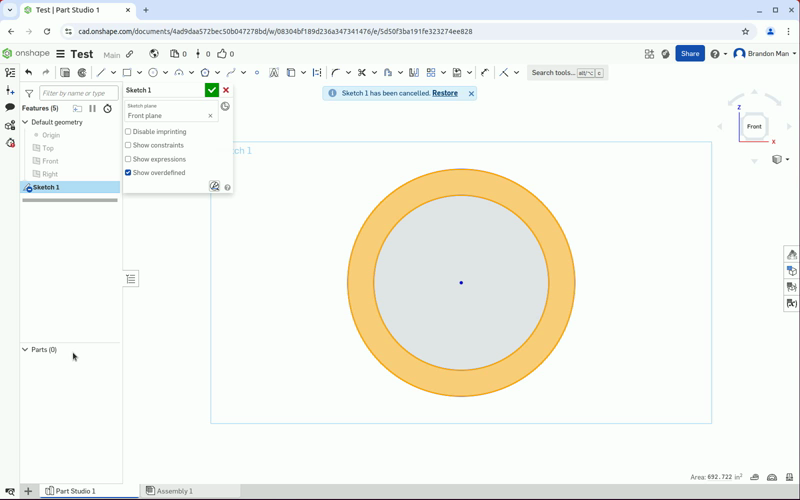
key(shift+e)
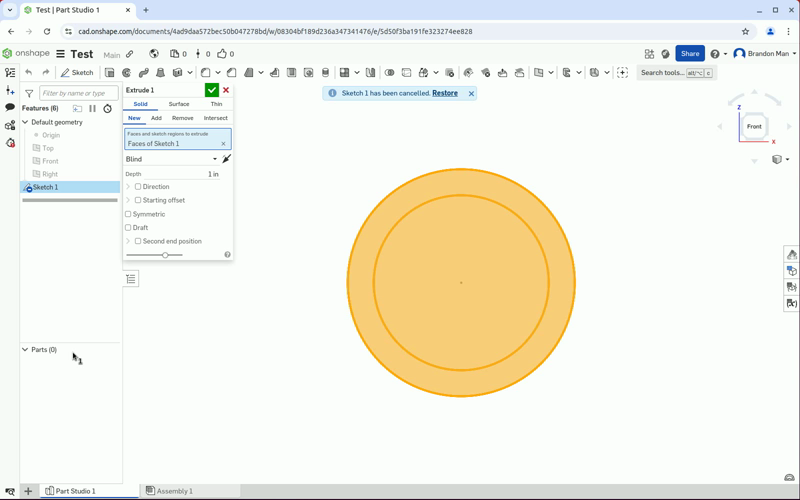
mouse_move(143, 106)
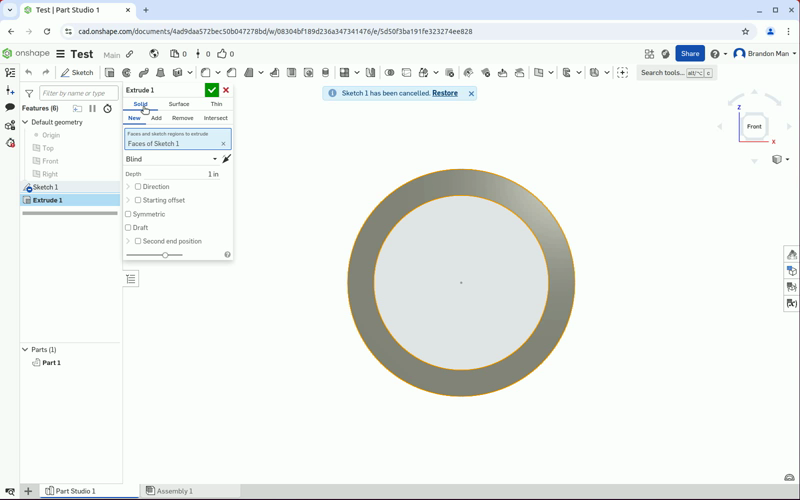
click(143, 106)
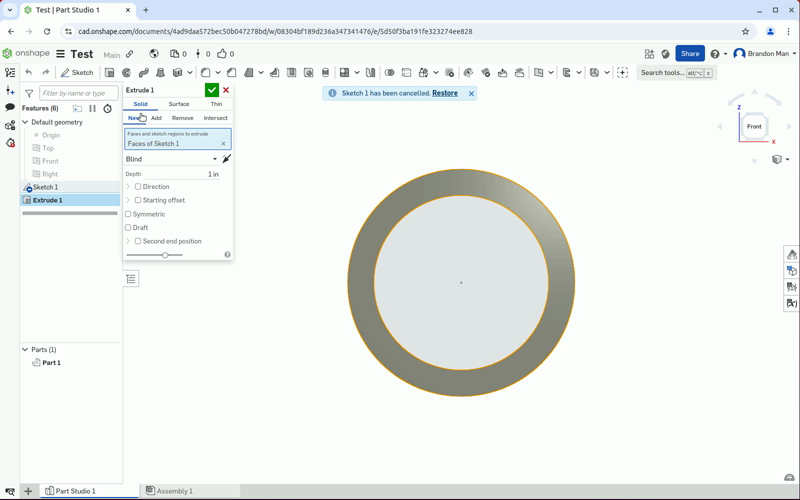
mouse_move(137, 120)
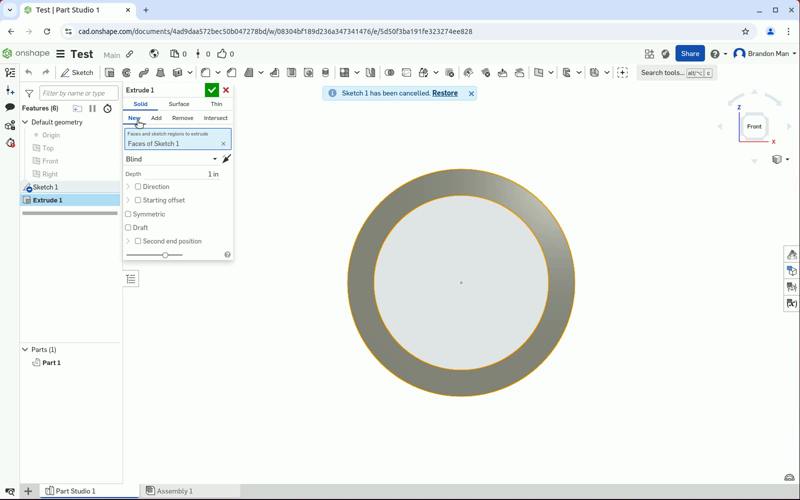
click(137, 120)
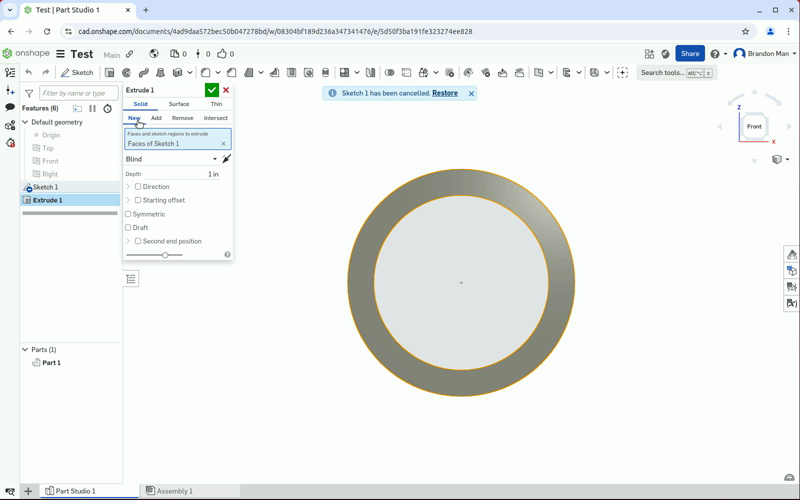
key(tab, 4)
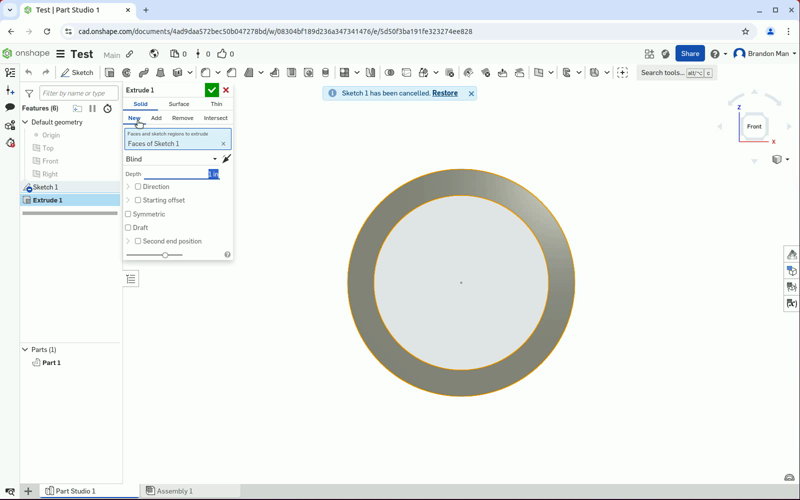
text(7.703)
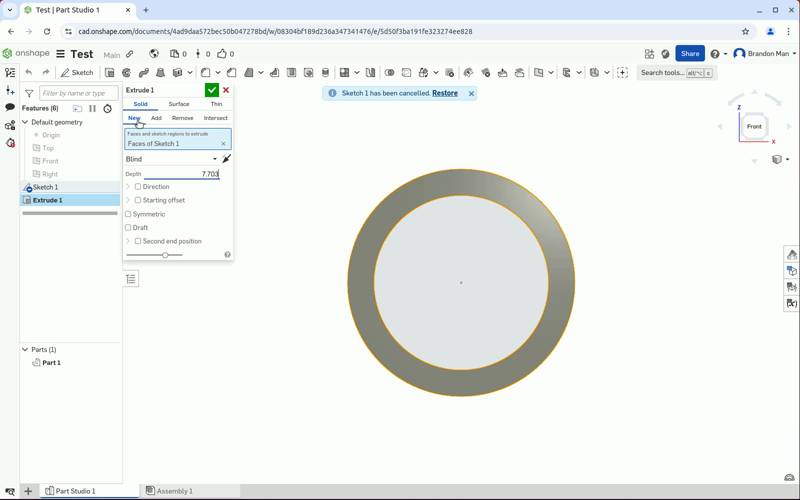
key(enter)
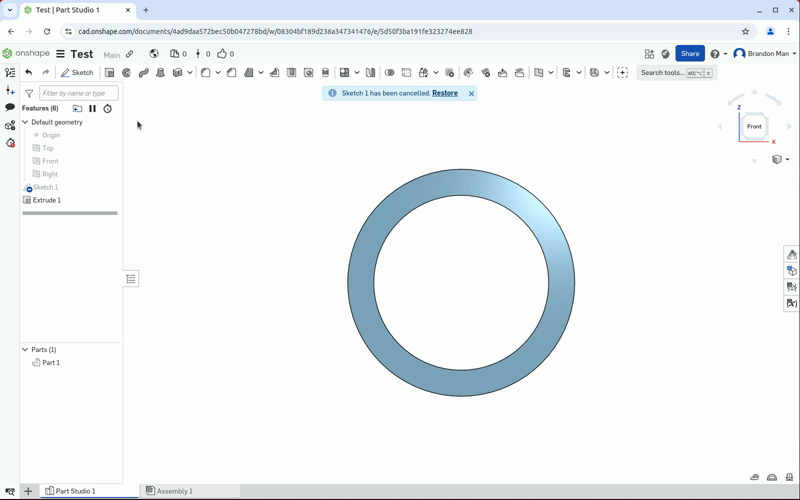
key(shift+h)
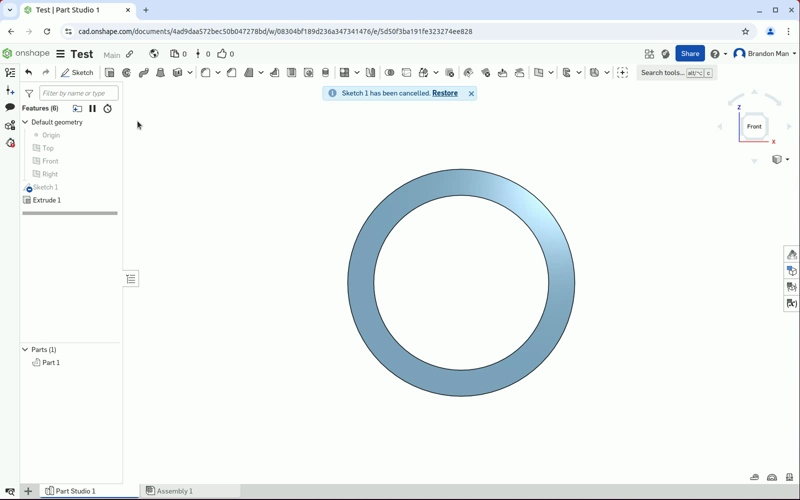
key(shift+h)
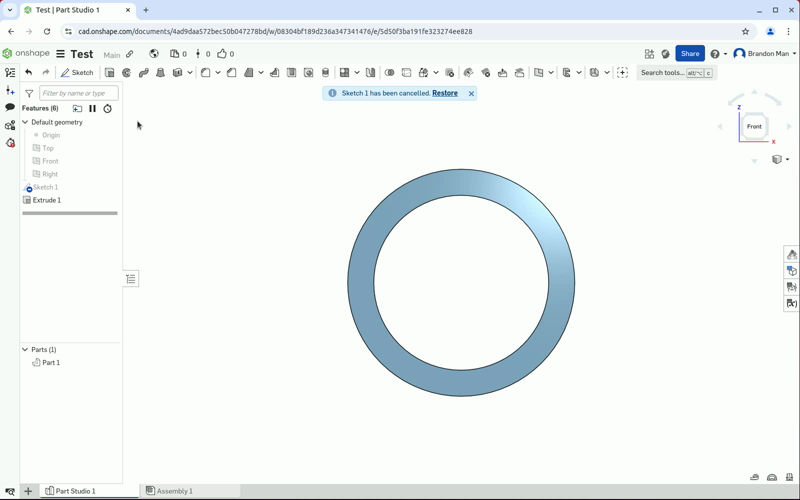
mouse_move(73, 189)
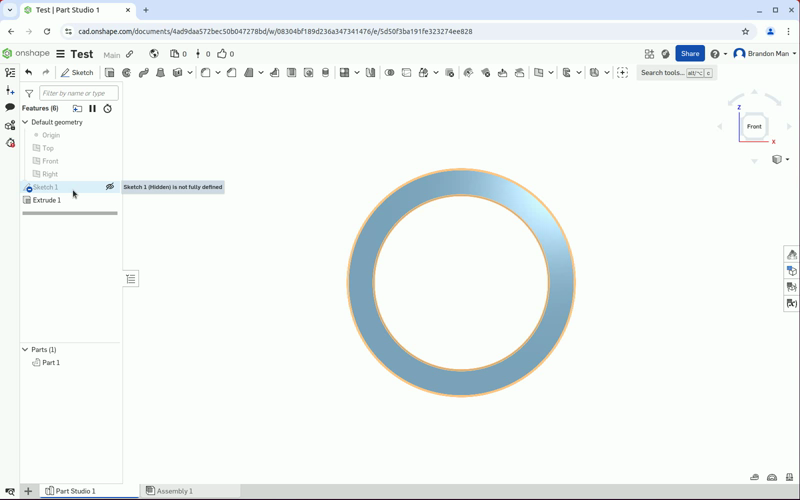
click(73, 189)
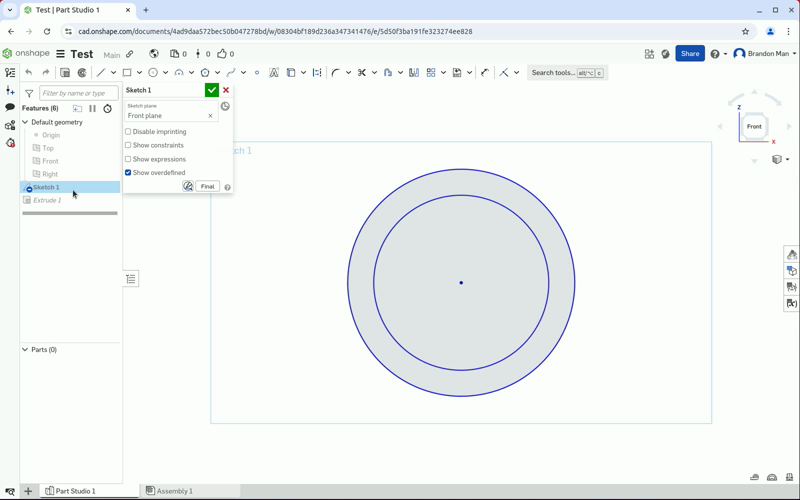
mouse_move(229, 92)
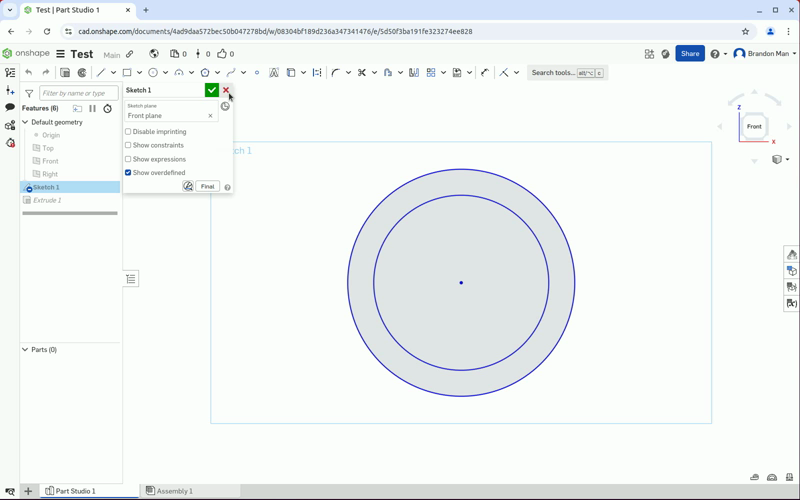
click(229, 92)
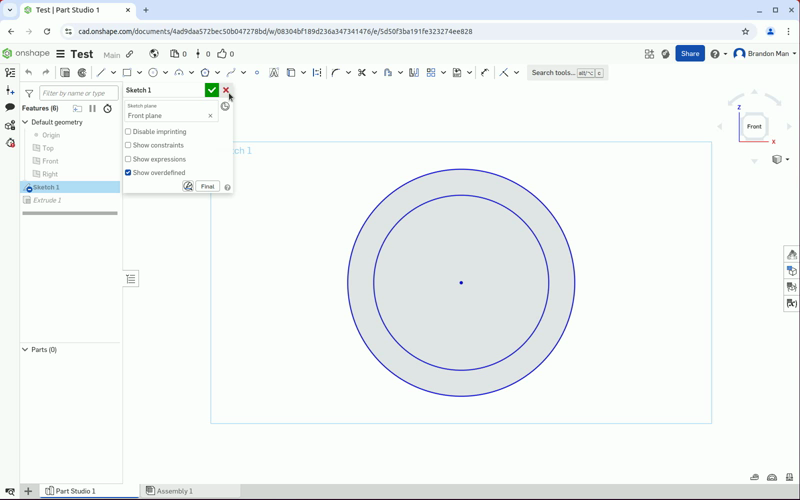
key(shift+s)
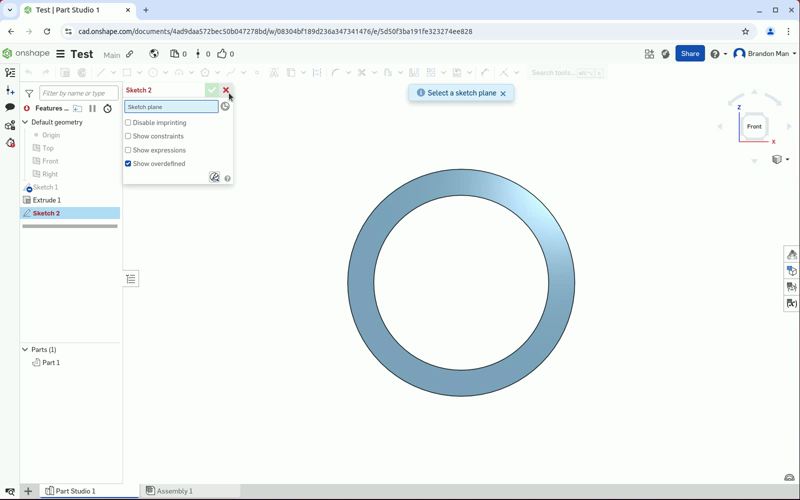
mouse_move(73, 163)
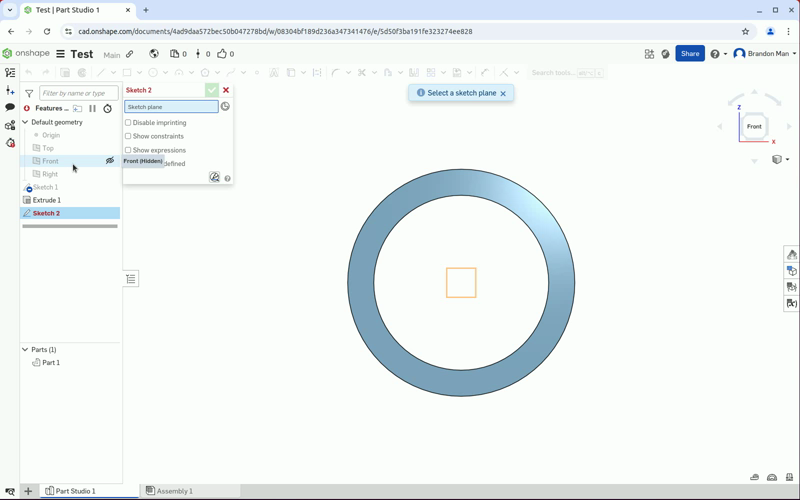
click(73, 163)
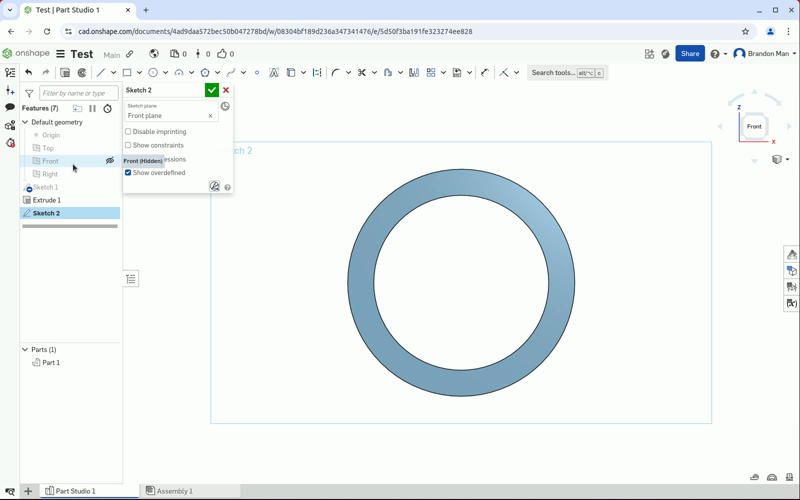
mouse_move(73, 352)
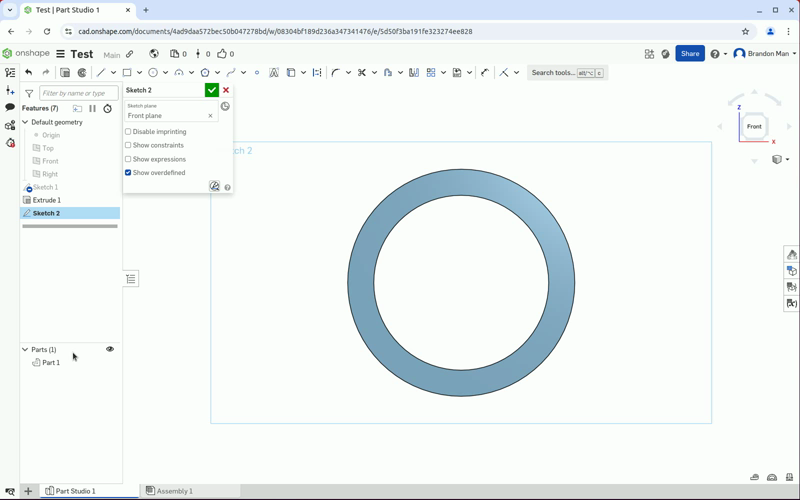
key(y)
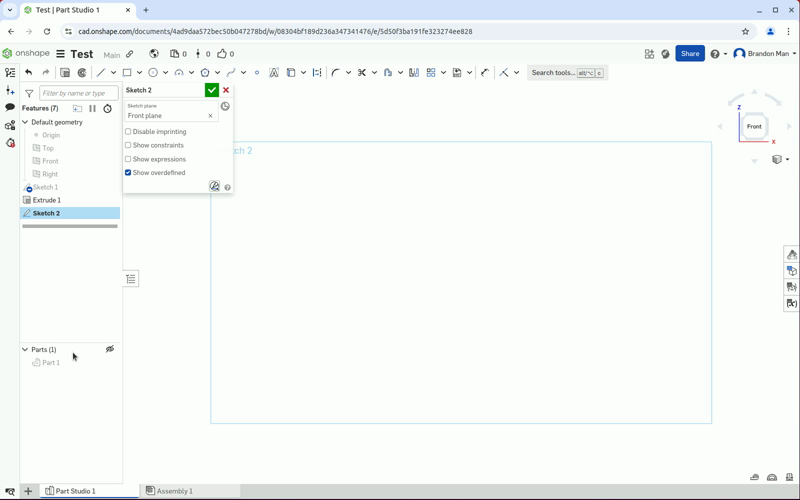
key(c)
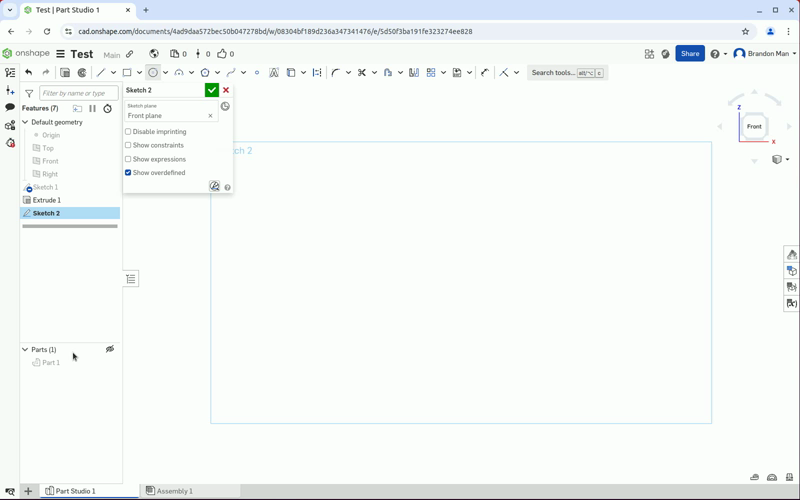
key_down(shift)
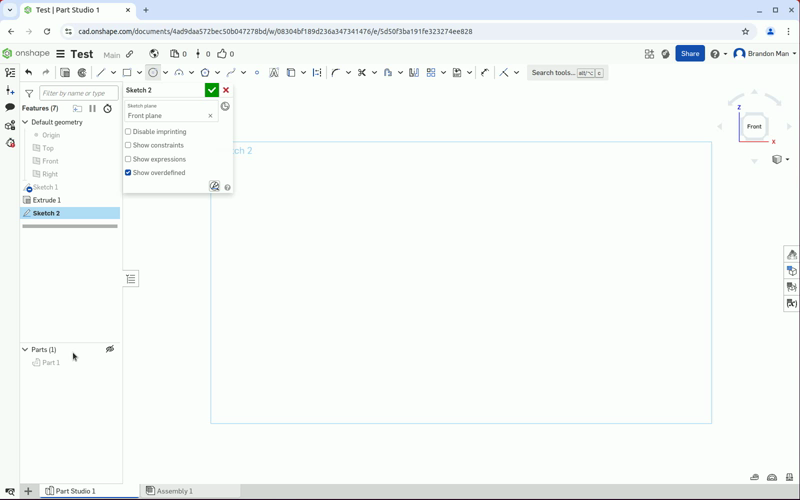
mouse_move(460, 282)
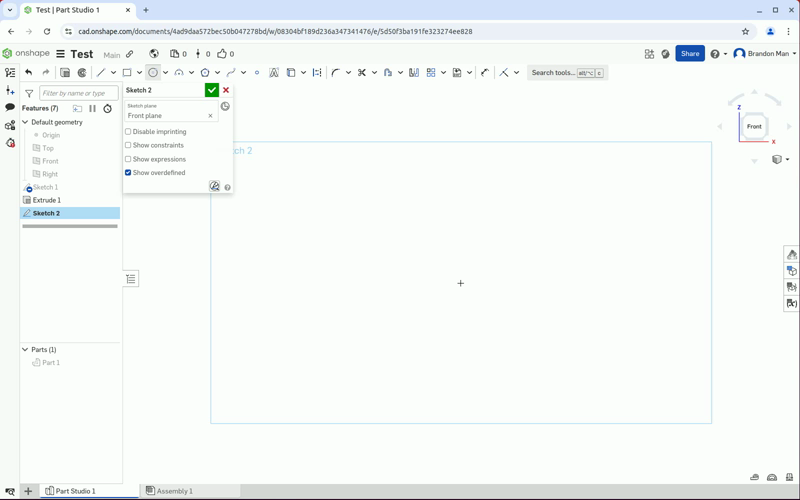
click(460, 282)
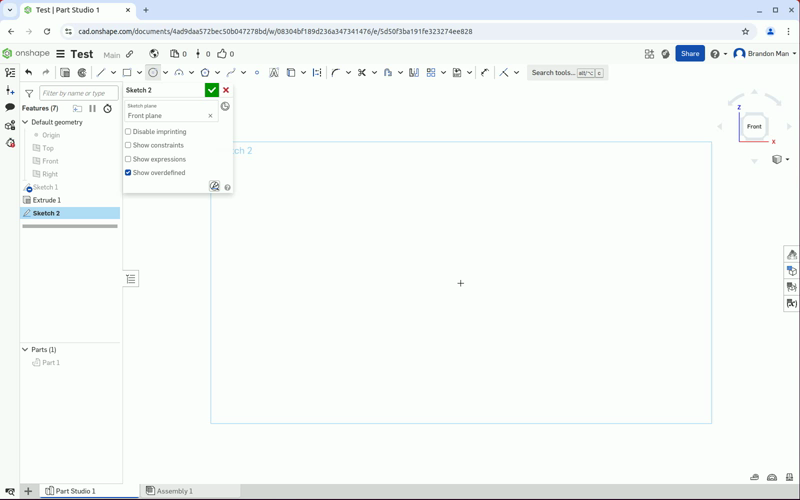
key_up(shift)
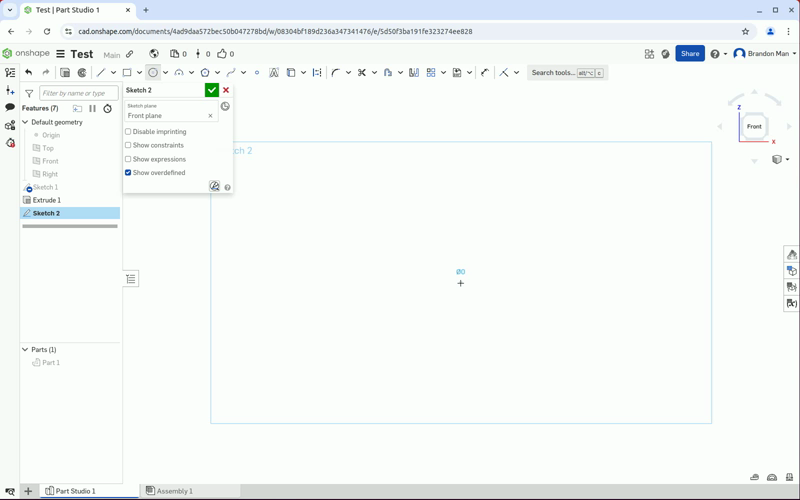
mouse_move(548, 282)
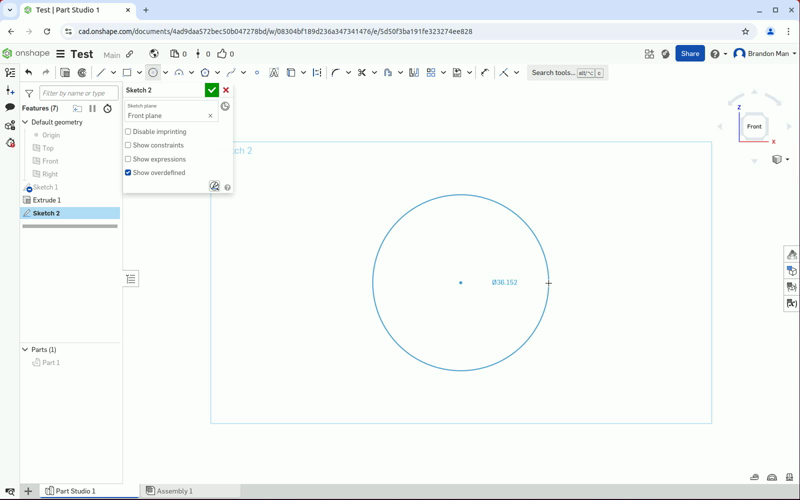
click(548, 282)
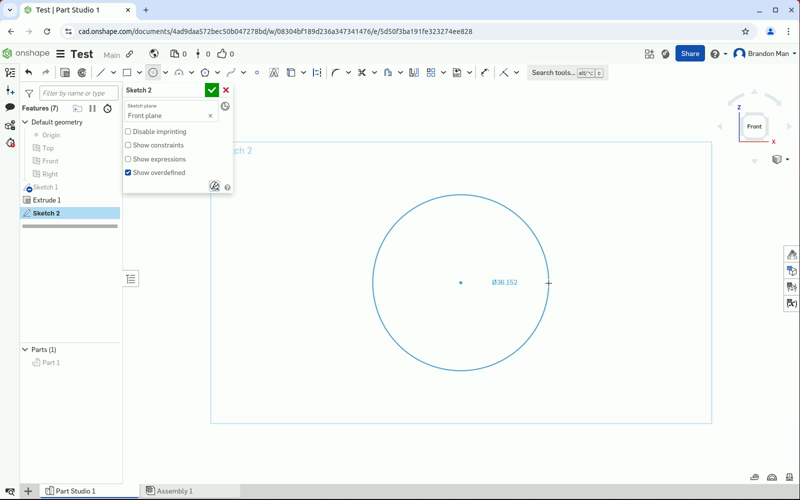
key(esc)
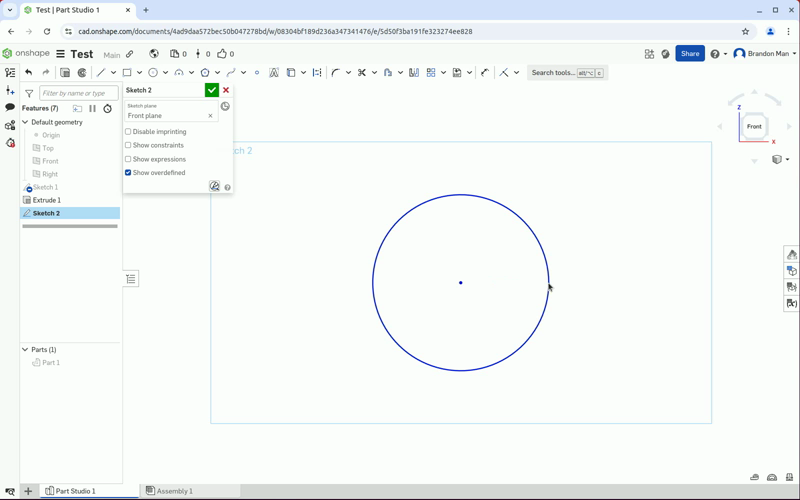
mouse_move(457, 328)
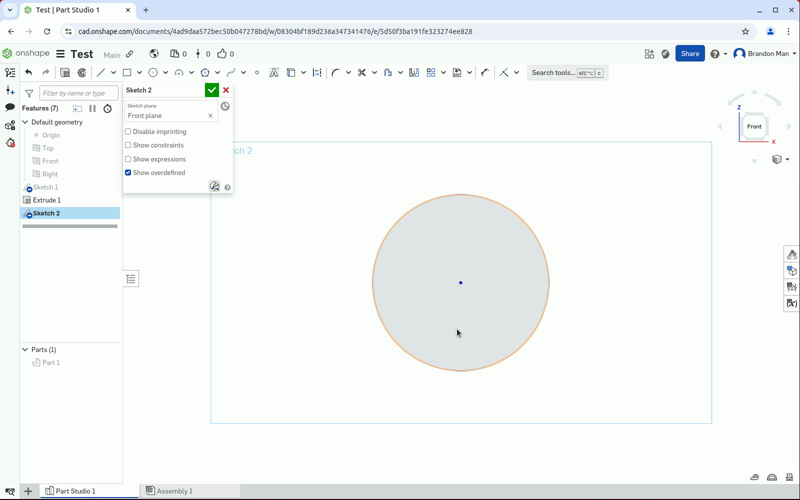
click(457, 328)
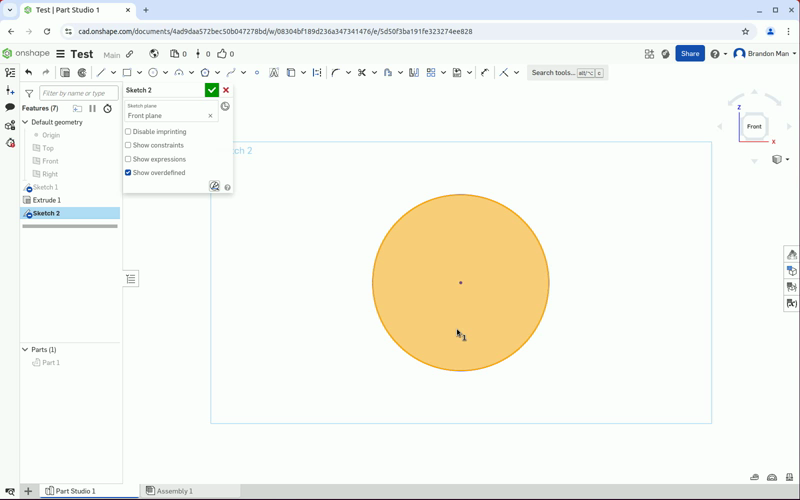
mouse_move(73, 352)
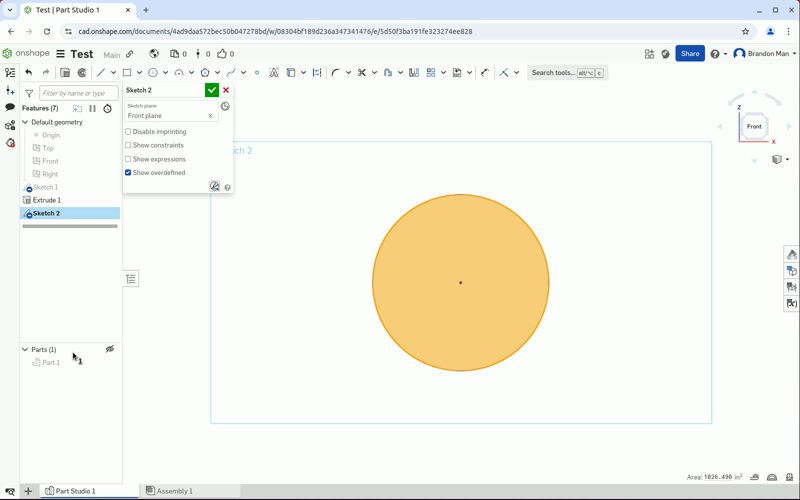
key(shift+y)
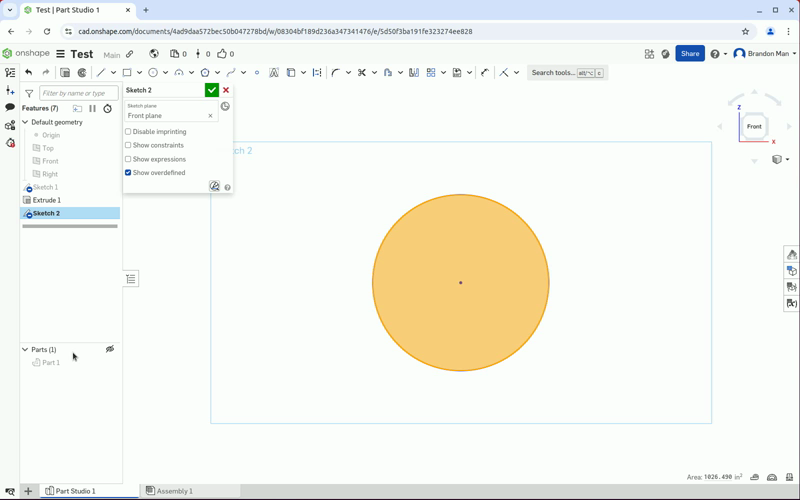
key(shift+e)
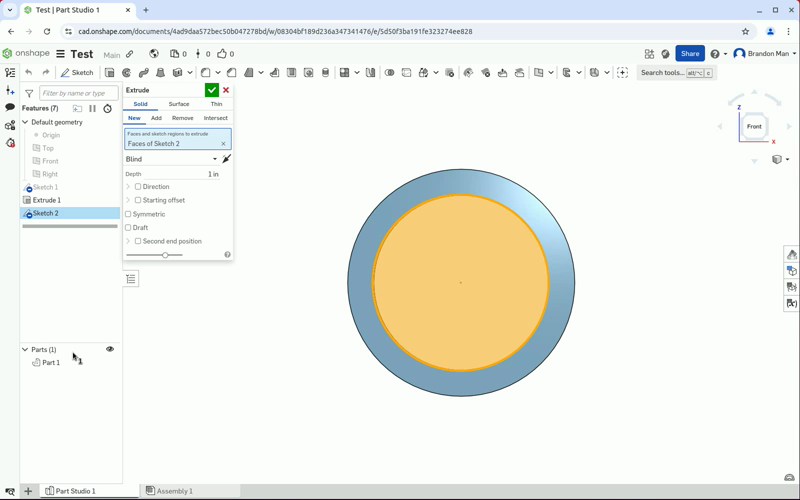
mouse_move(143, 106)
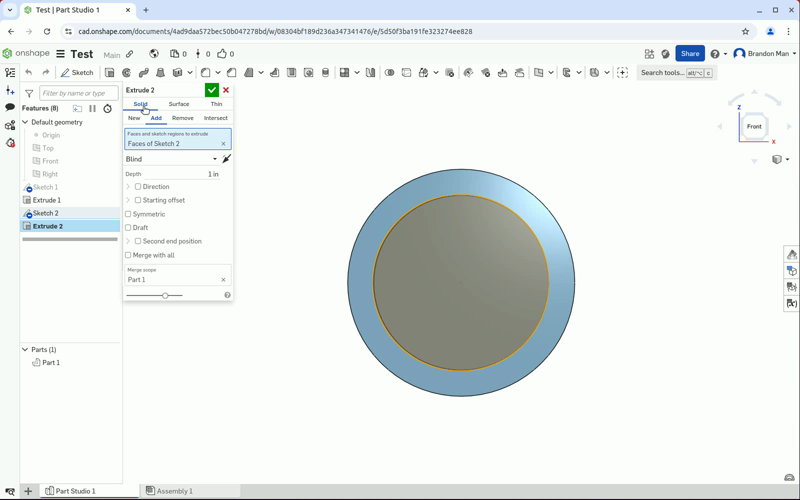
click(143, 106)
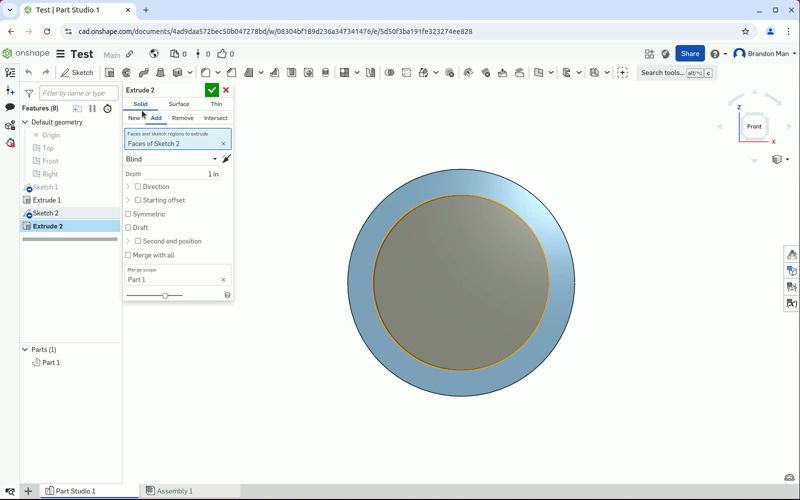
mouse_move(137, 120)
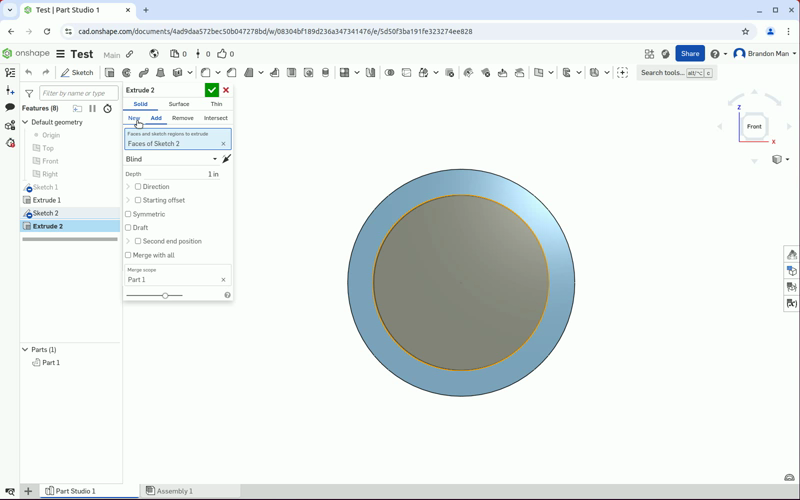
click(137, 120)
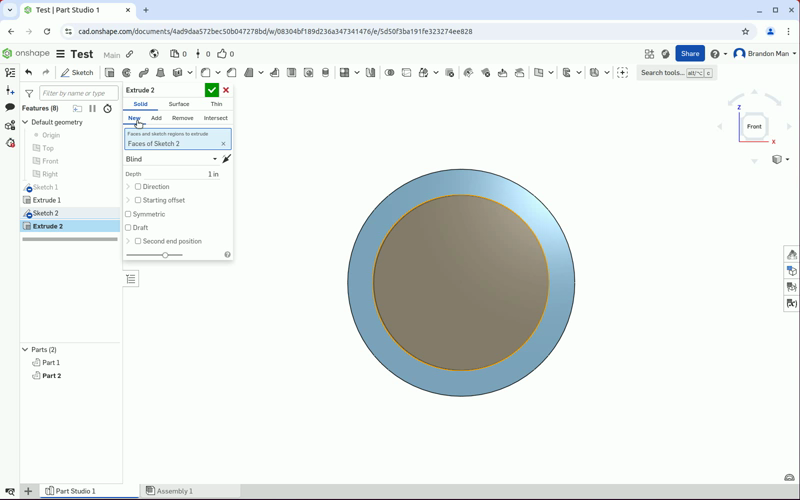
key(tab, 4)
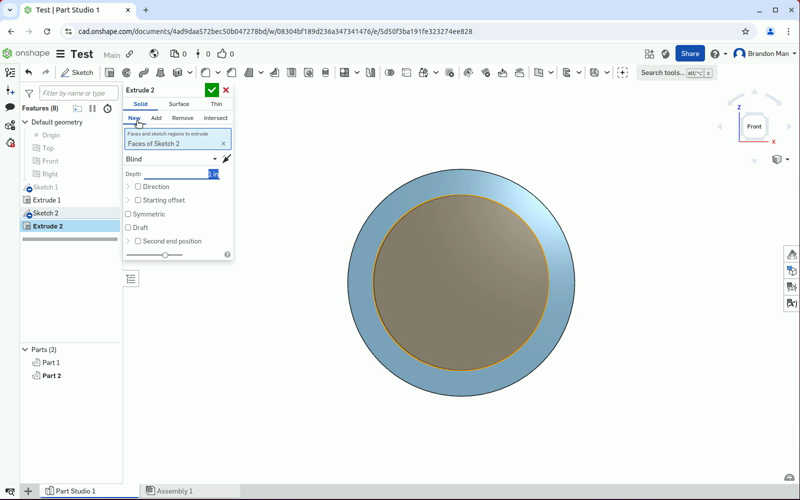
text(7.703)
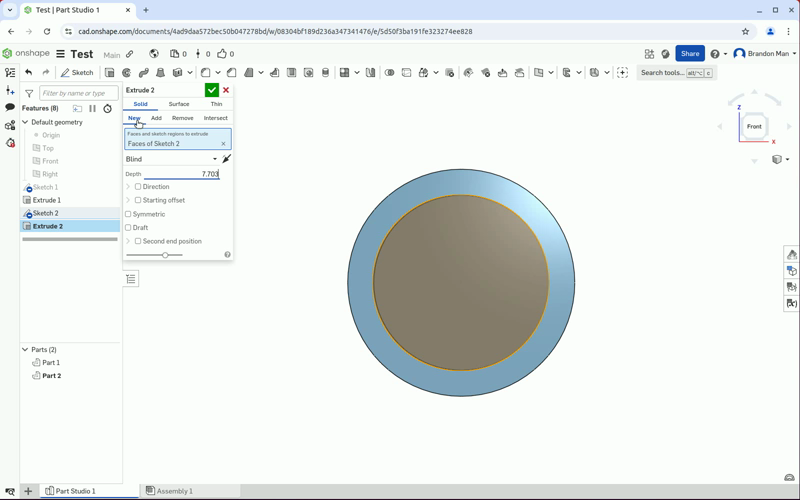
key(enter)
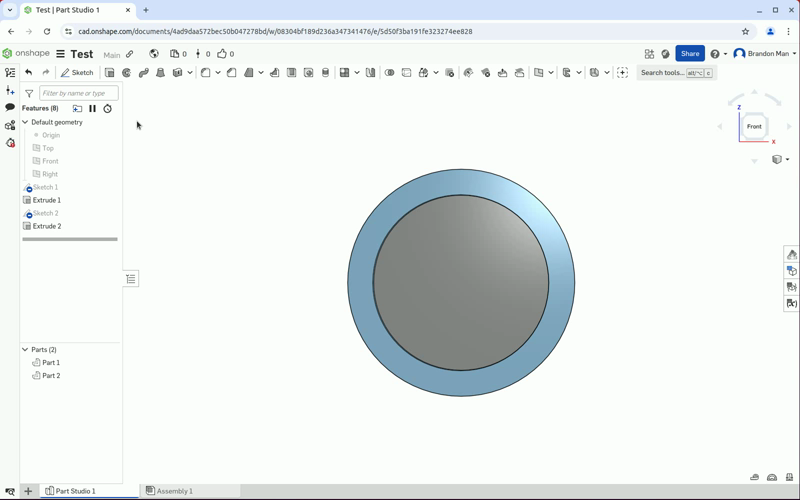
key(shift+h)
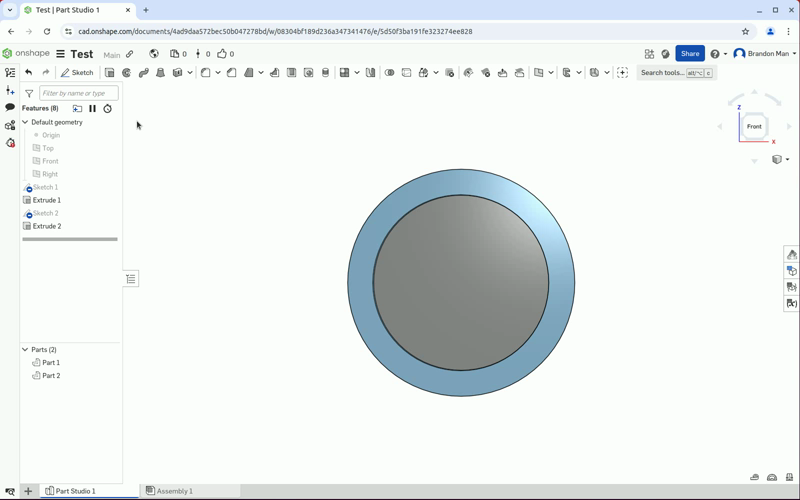
key(shift+h)
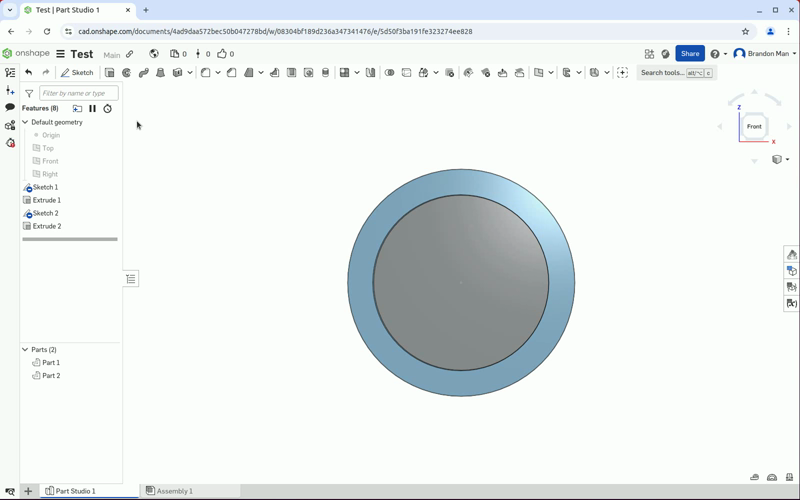
key(shift+7)
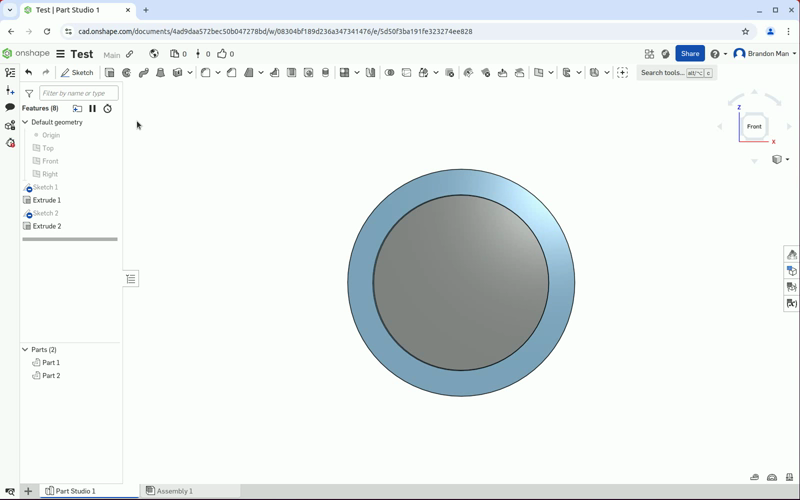
key(left, 2)
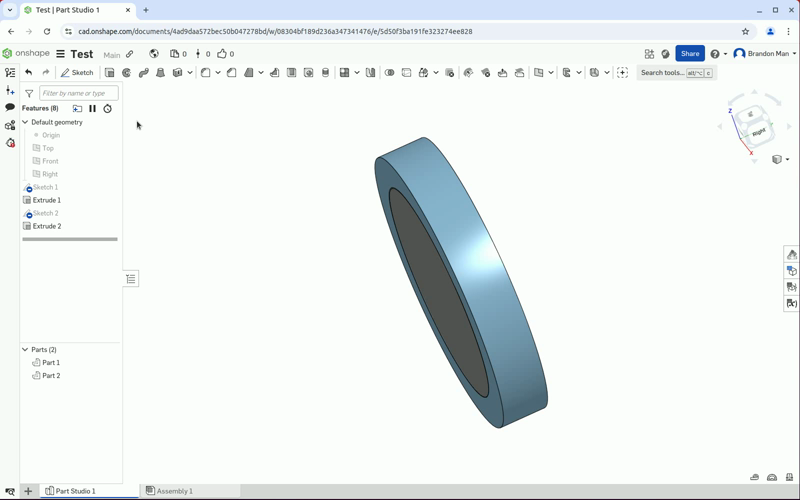
key(down, 2)
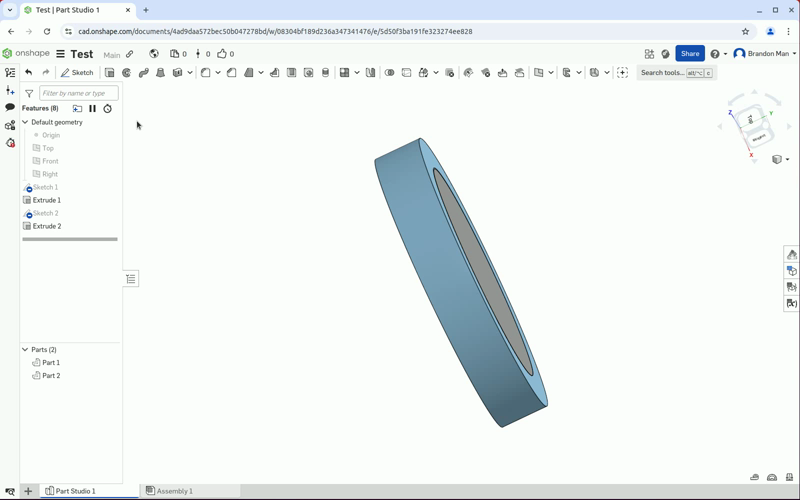
key(up, 2)
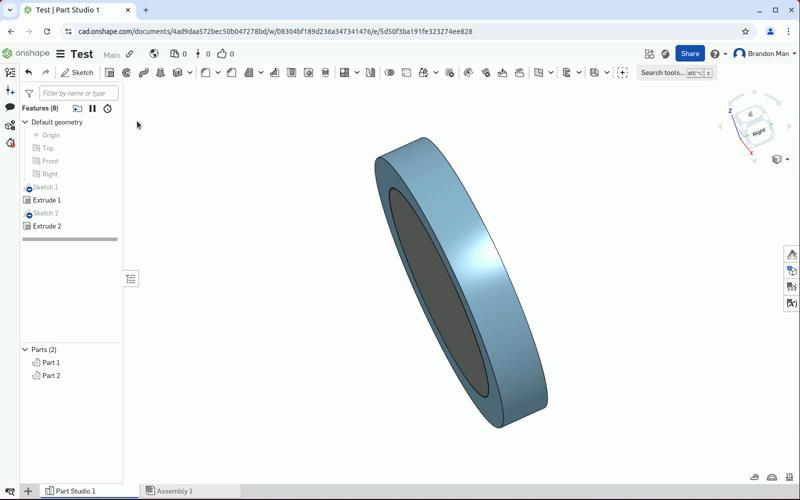
key(right, 2)
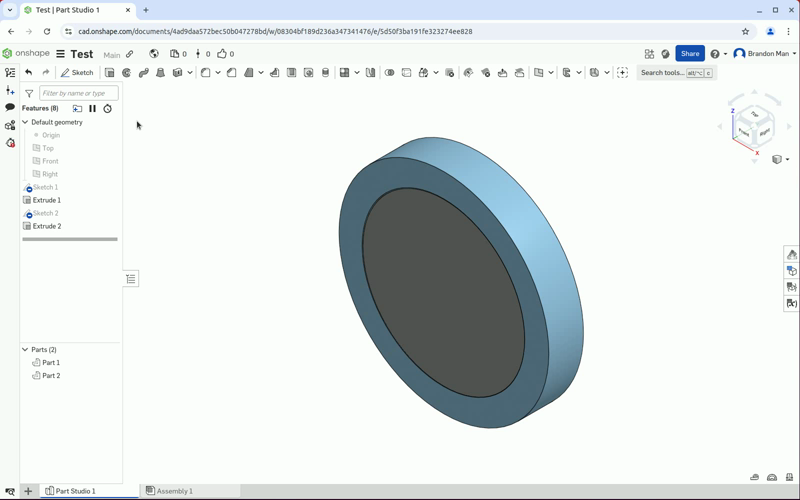
mouse_move(73, 189)
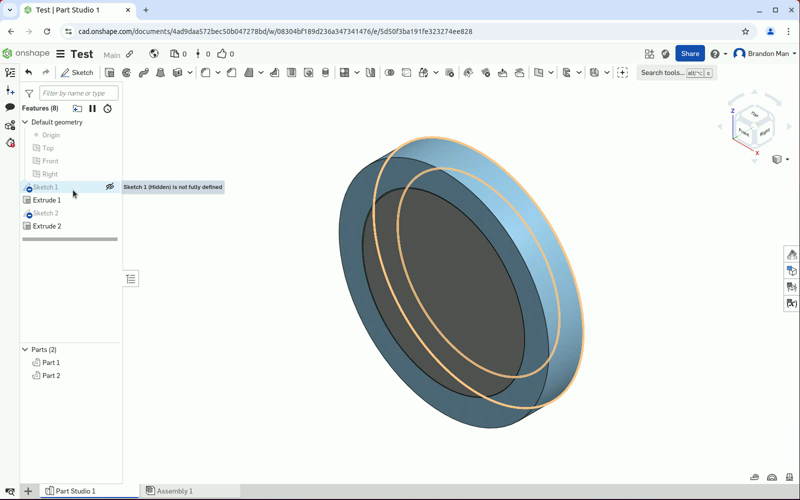
click(73, 189)